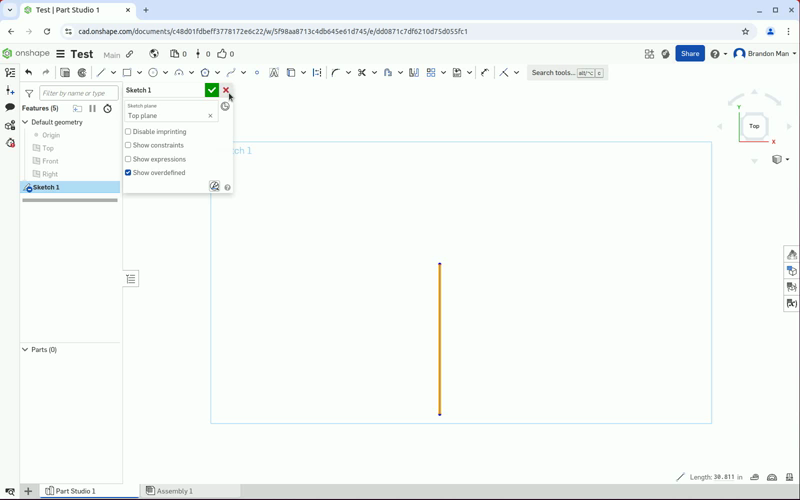
key(shift+h)
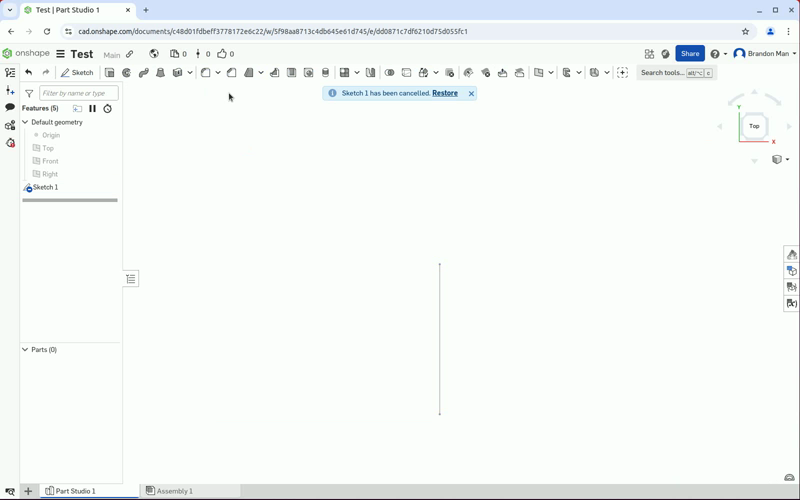
key(shift+s)
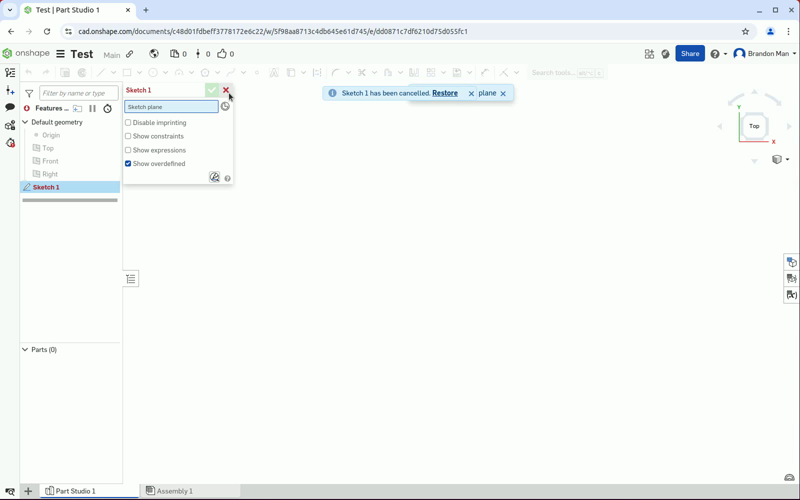
mouse_move(73, 150)
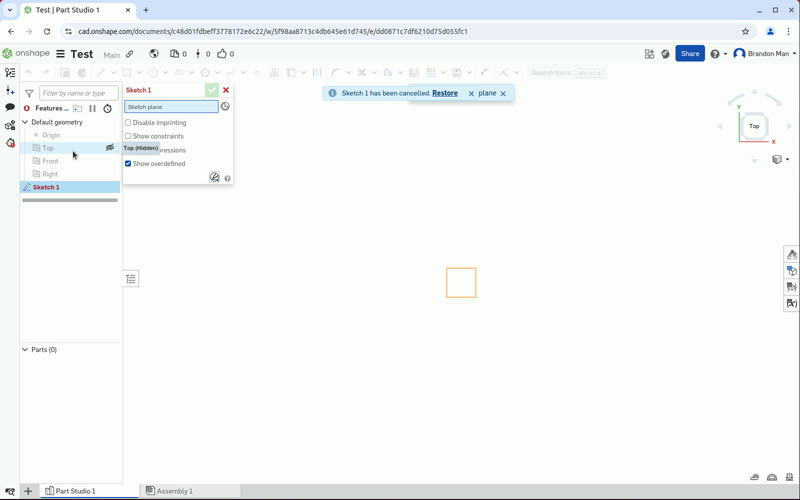
click(73, 150)
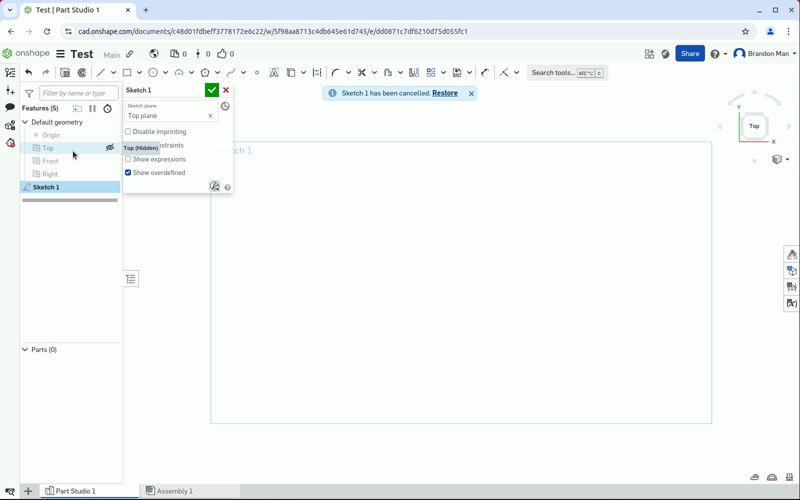
mouse_move(73, 352)
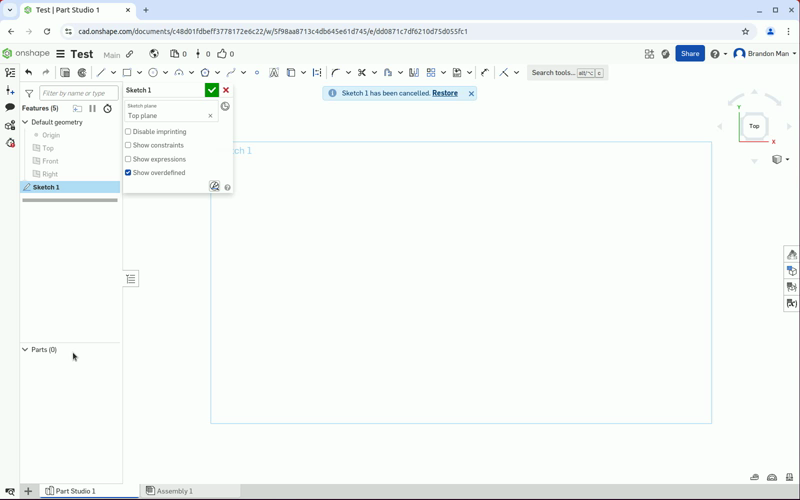
key(y)
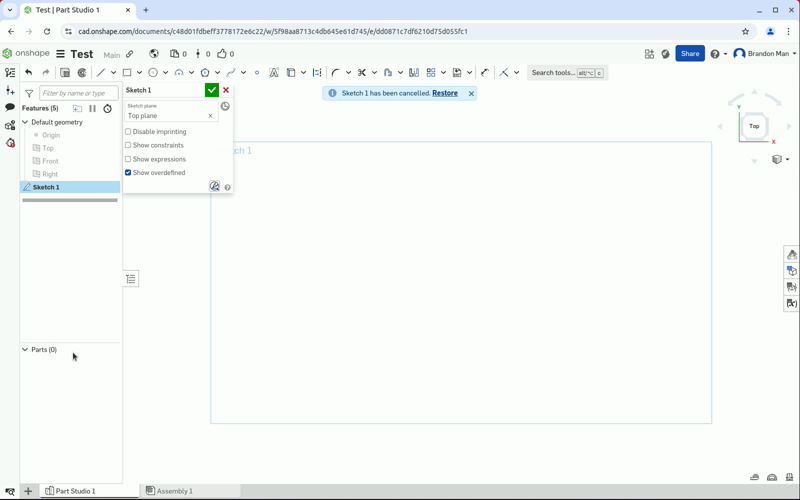
key(l)
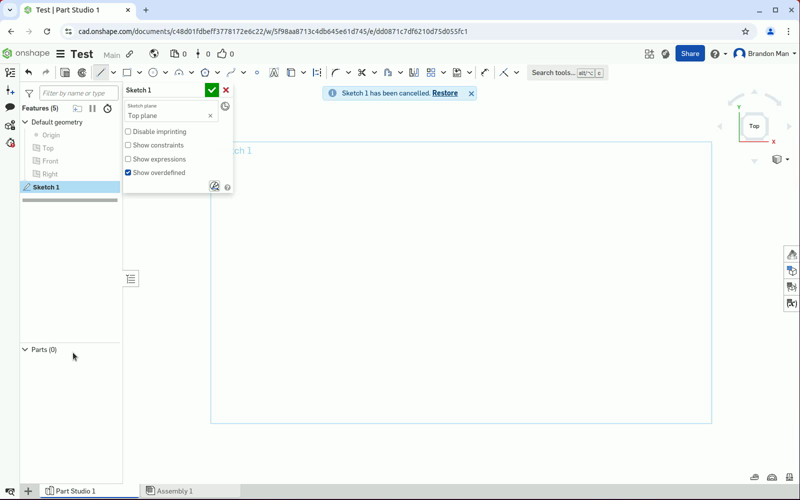
key_down(shift)
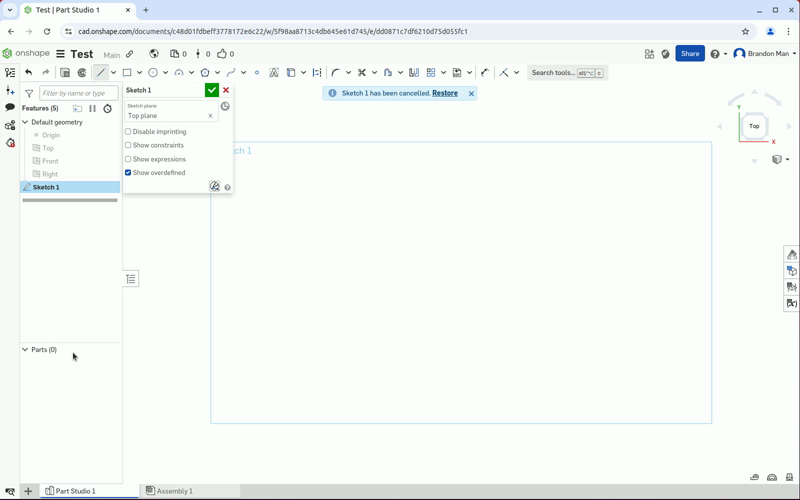
mouse_move(352, 395)
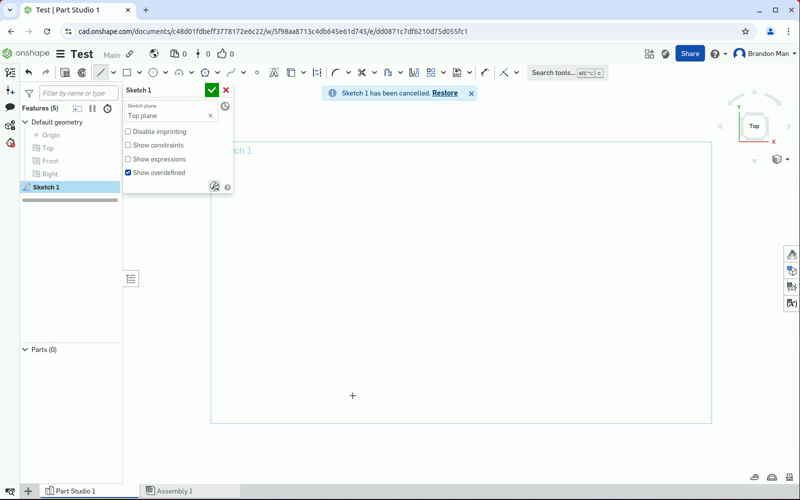
click(352, 395)
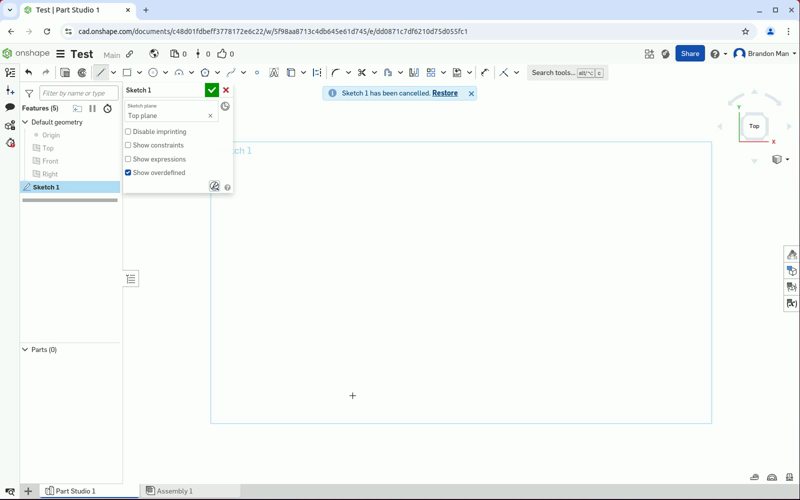
key_up(shift)
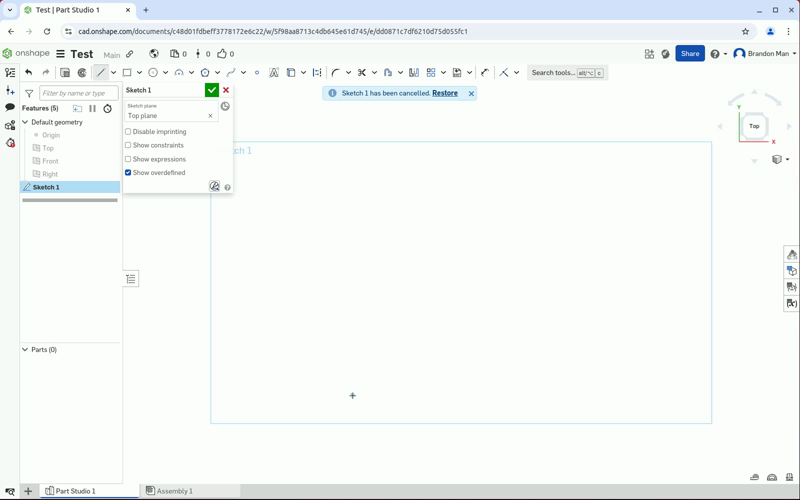
key_down(shift)
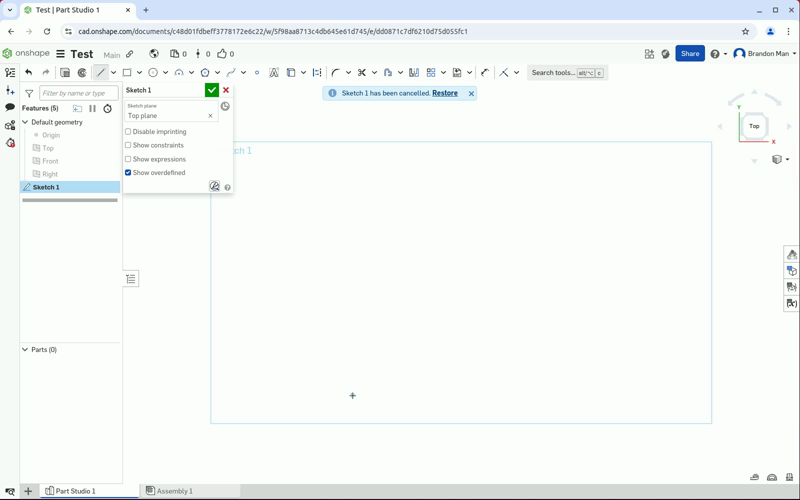
mouse_move(542, 395)
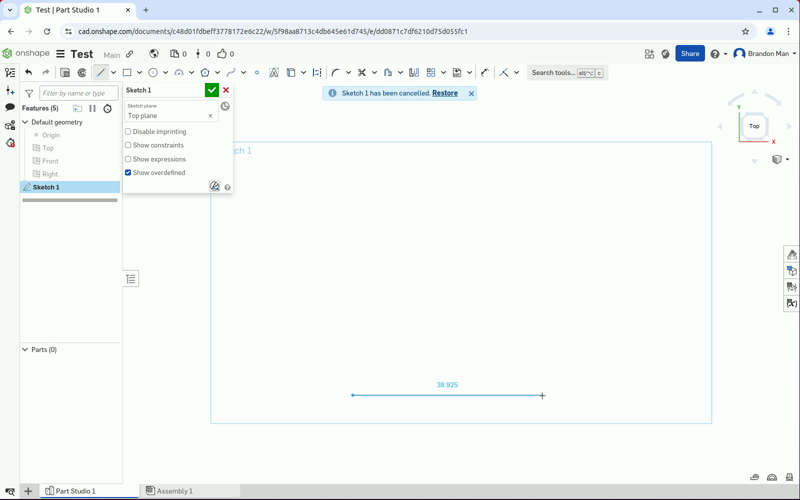
click(542, 395)
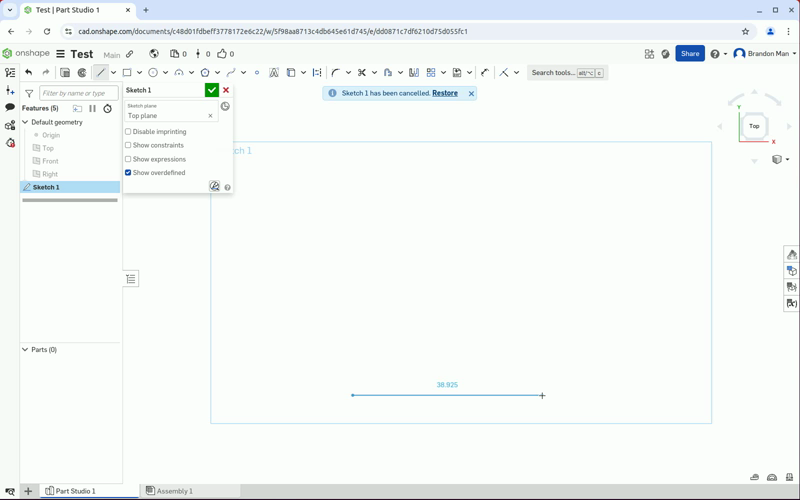
key_up(shift)
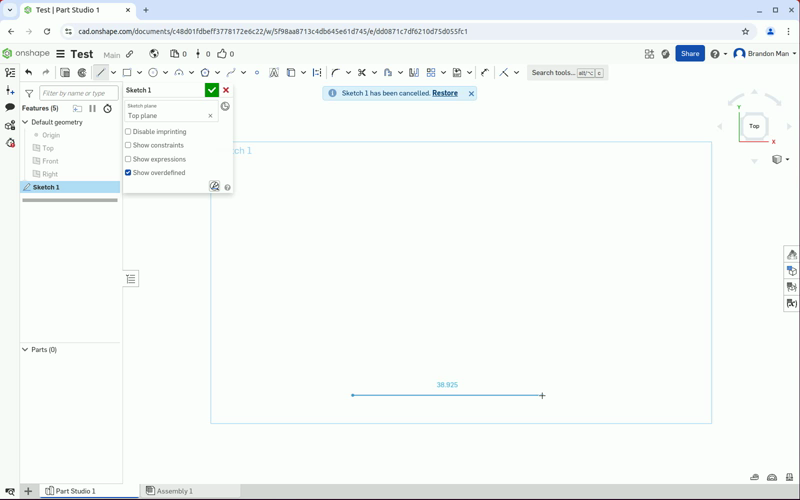
key_down(shift)
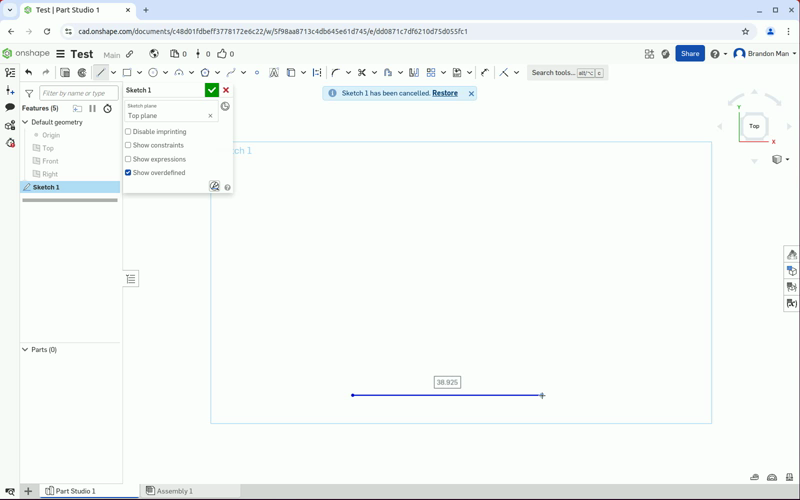
mouse_move(542, 206)
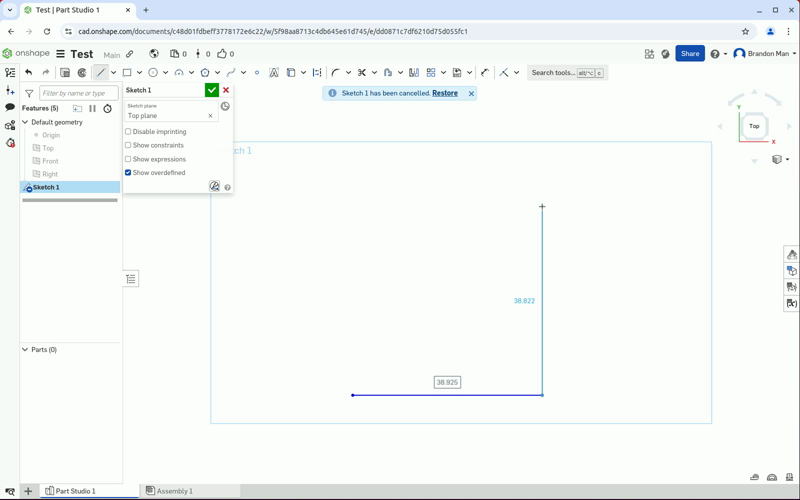
click(542, 206)
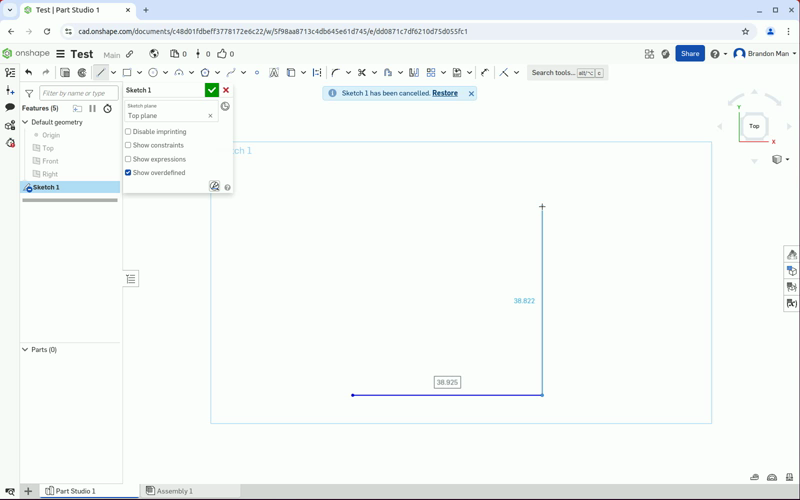
key_up(shift)
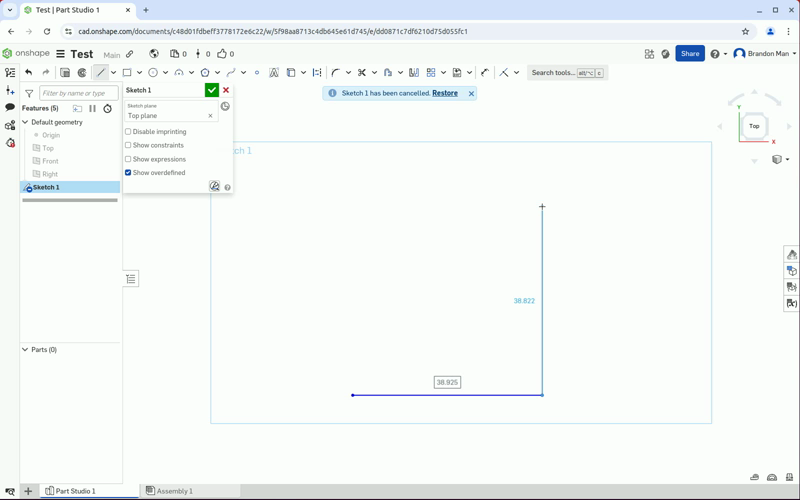
key_down(shift)
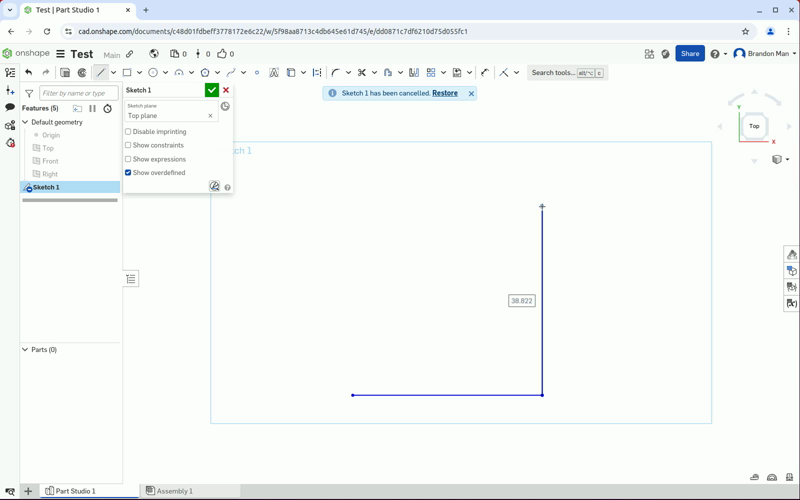
mouse_move(352, 206)
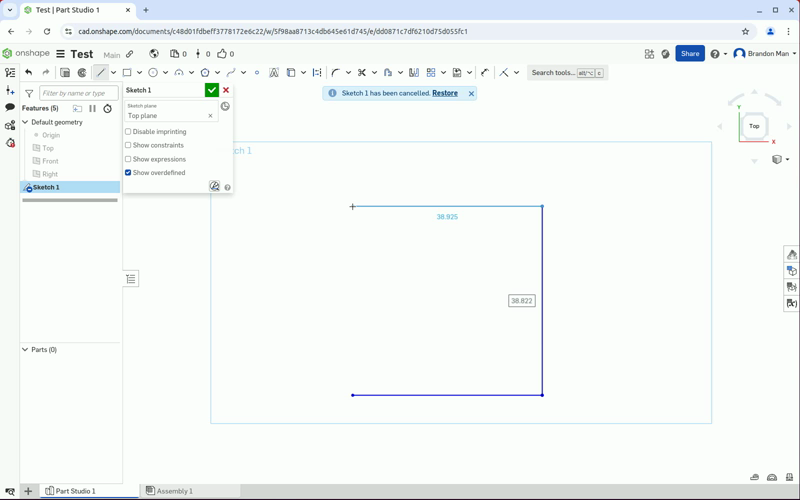
click(352, 206)
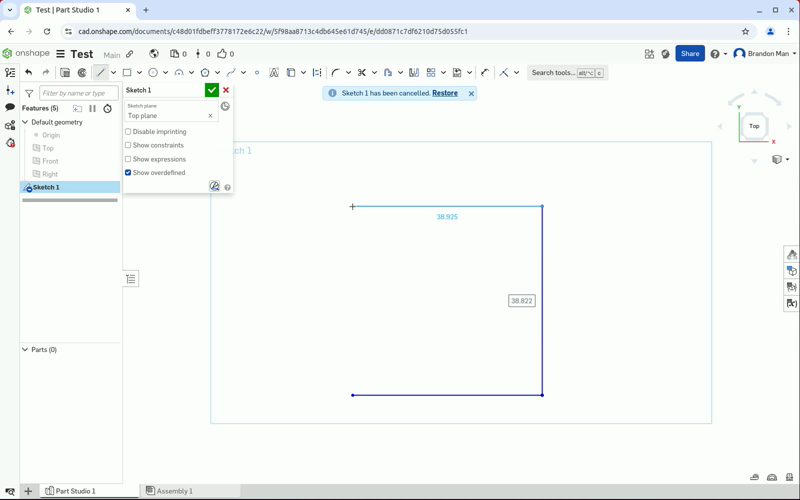
key_up(shift)
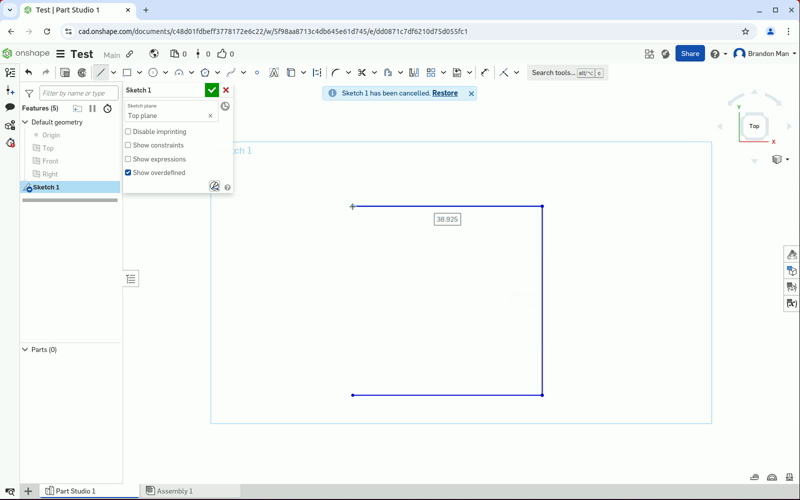
key_down(shift)
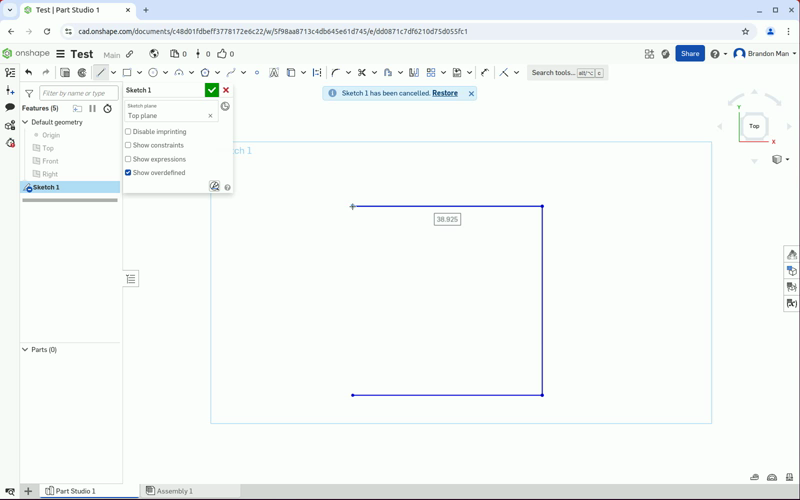
mouse_move(352, 395)
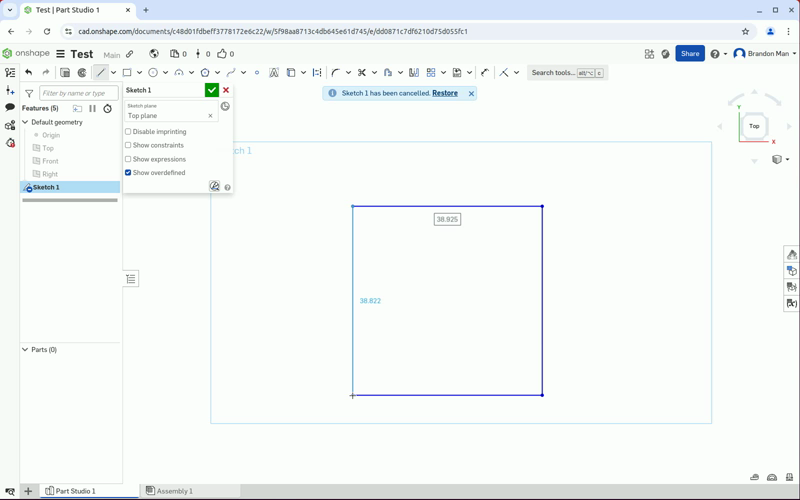
key_up(shift)
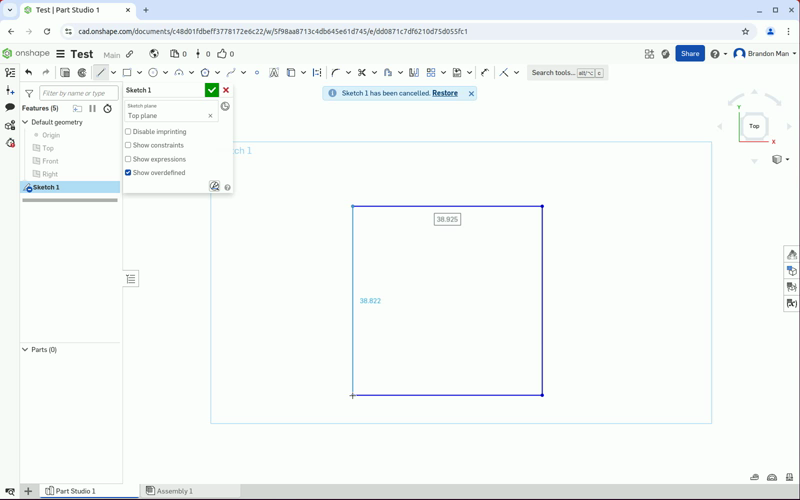
click(352, 395)
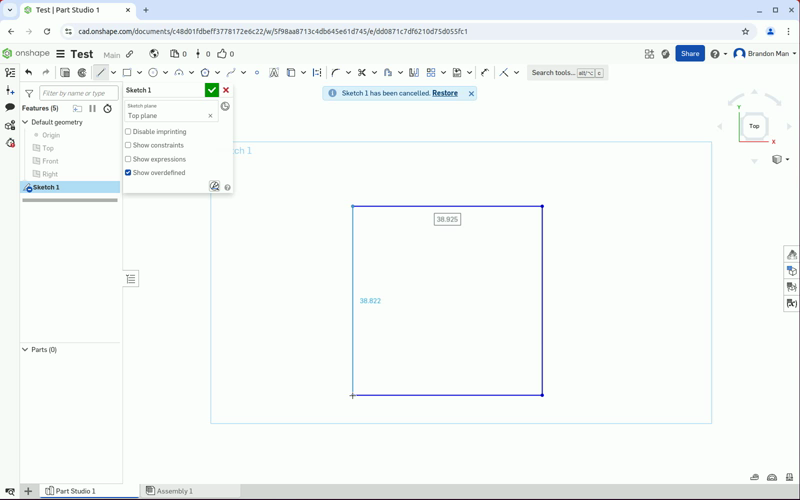
key(esc)
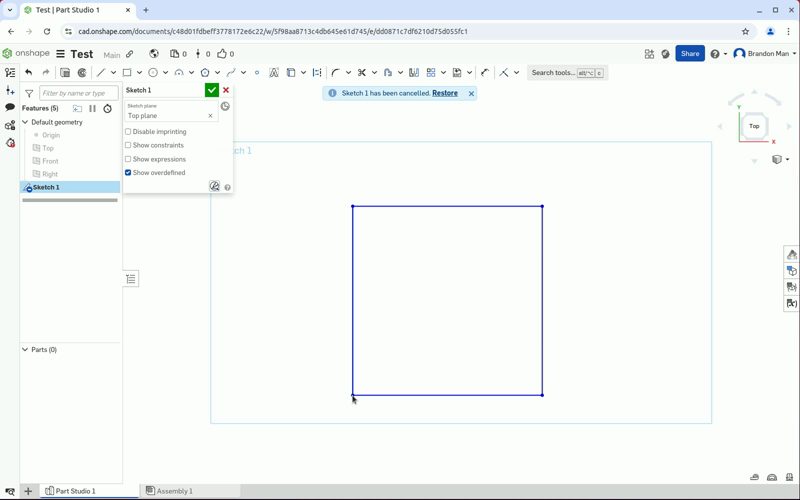
mouse_move(425, 272)
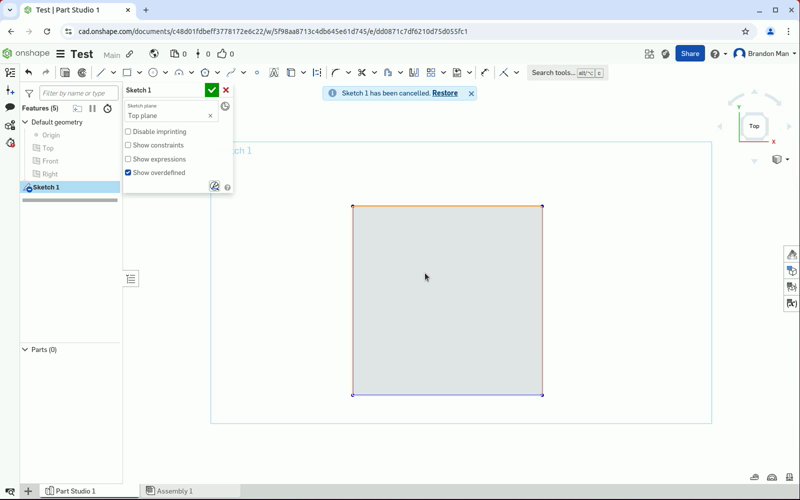
click(425, 272)
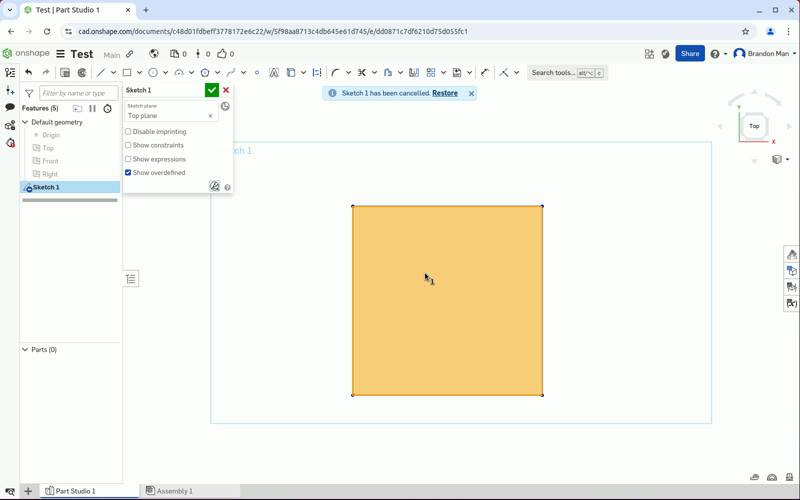
mouse_move(73, 352)
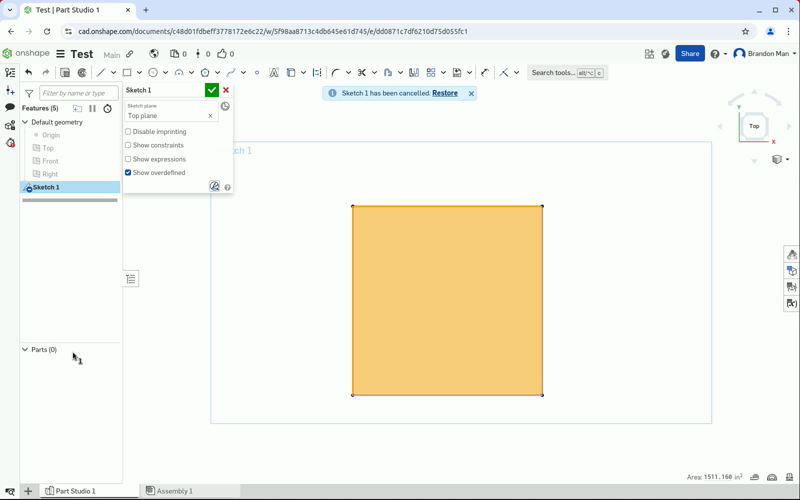
key(shift+y)
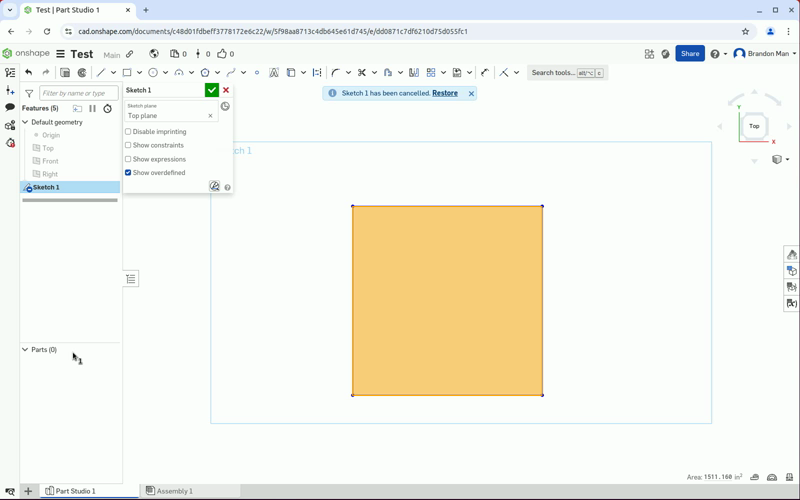
key(shift+e)
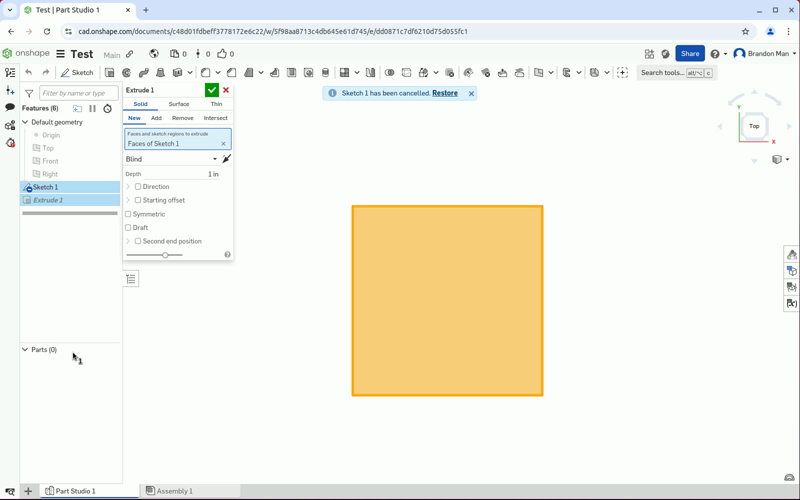
mouse_move(143, 106)
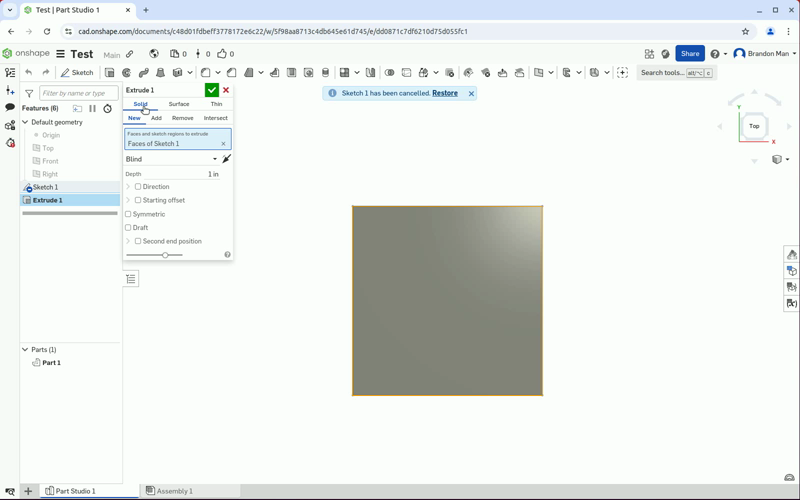
click(143, 106)
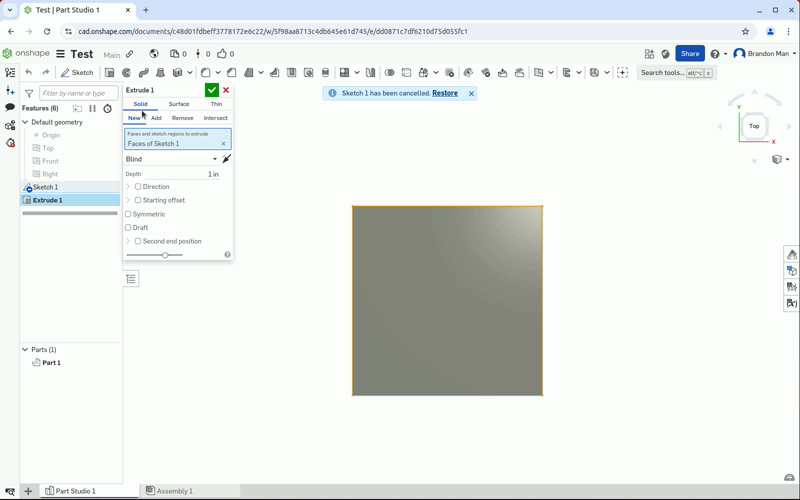
mouse_move(137, 120)
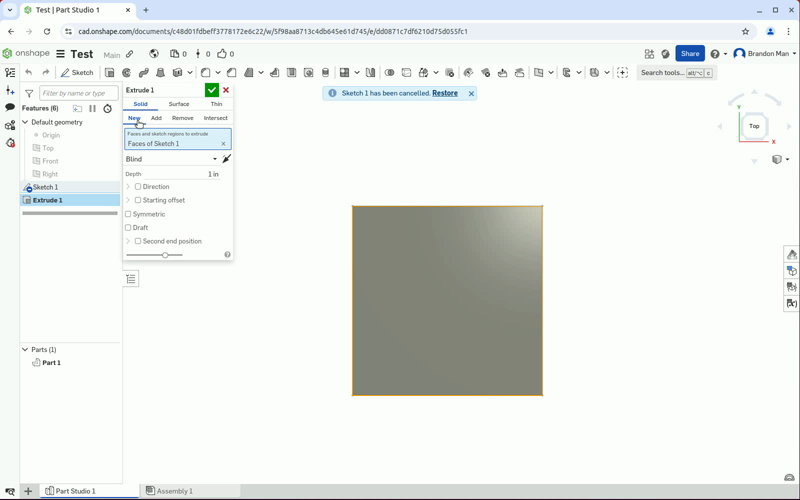
click(137, 120)
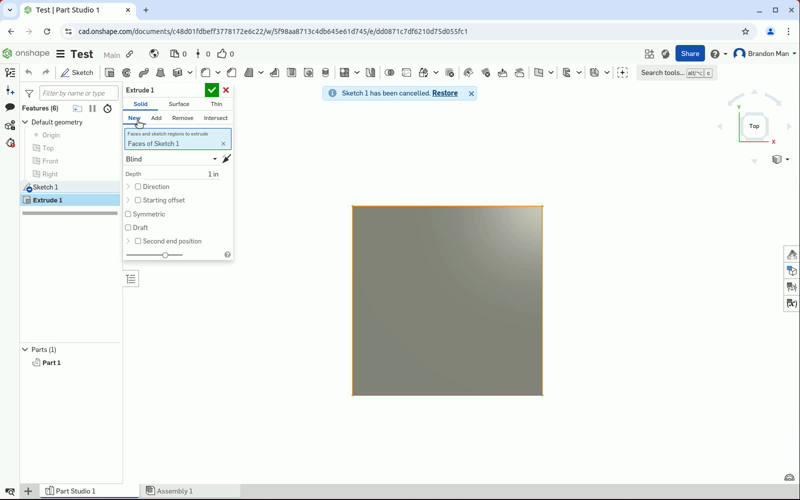
key(tab, 4)
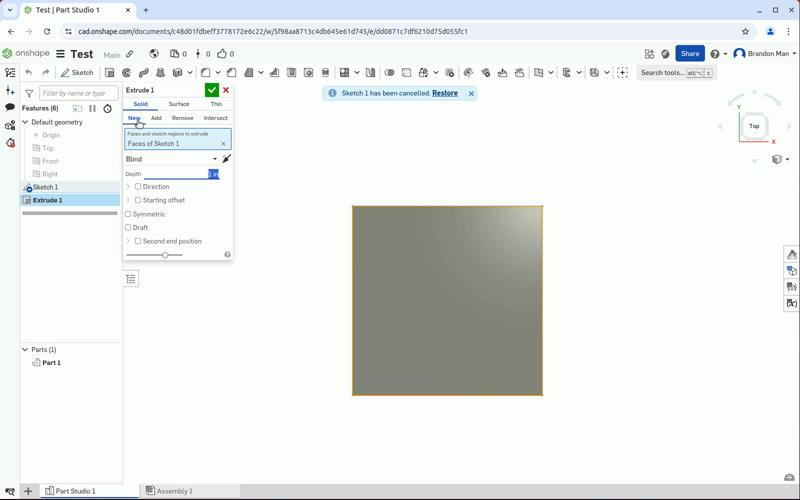
text(-15.646)
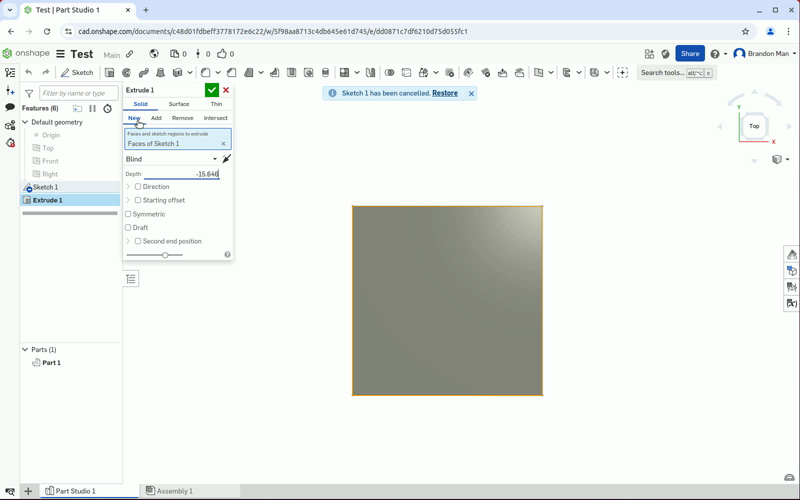
key(enter)
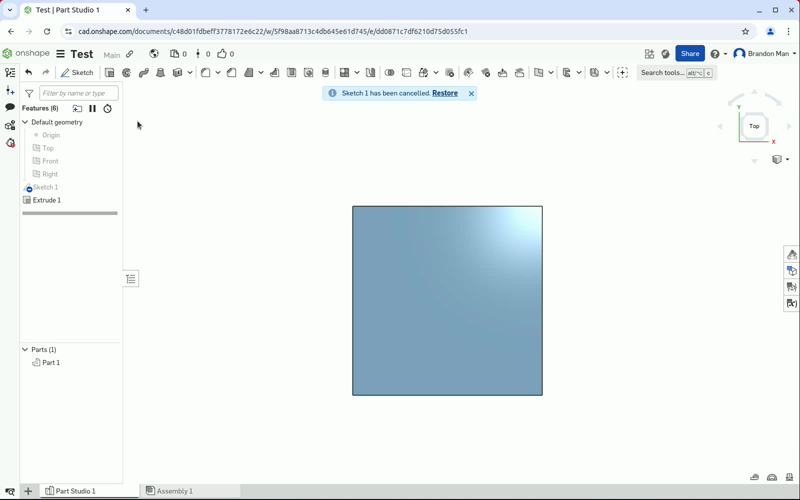
key(shift+h)
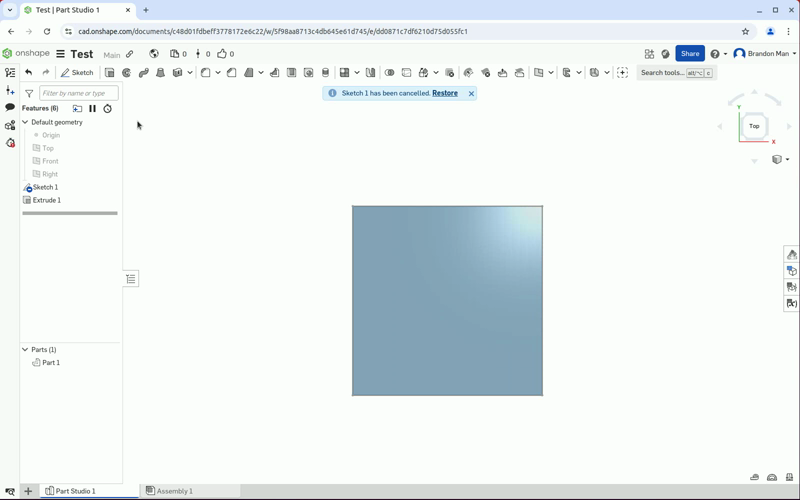
key(shift+h)
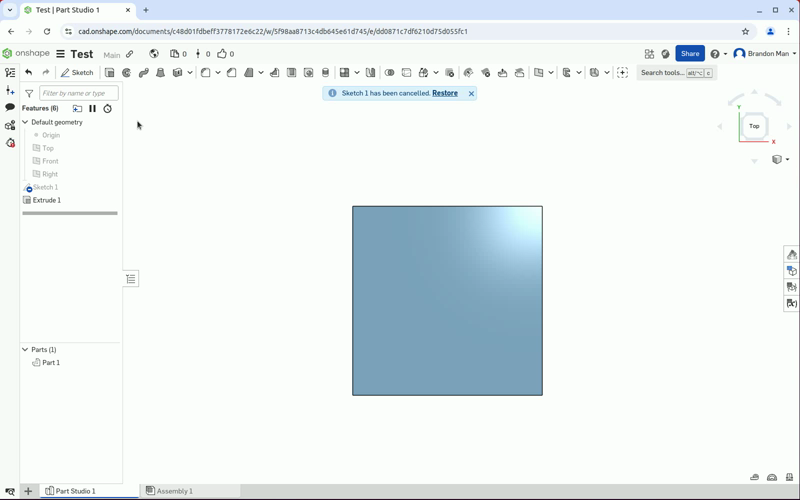
mouse_move(73, 189)
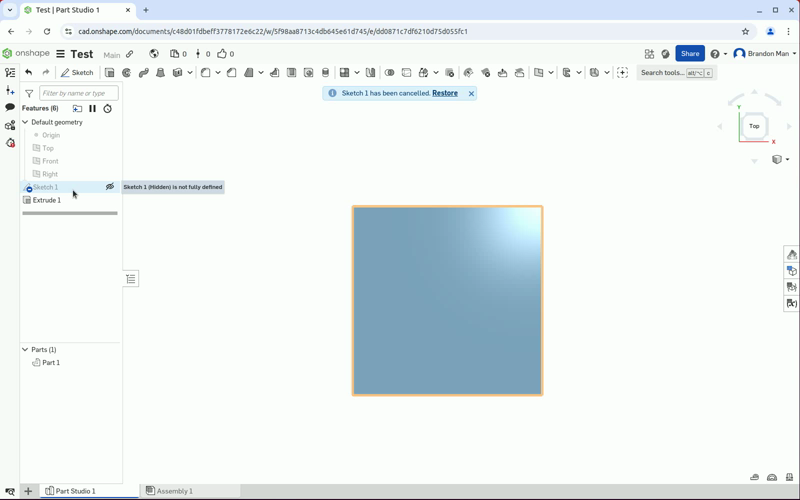
click(73, 189)
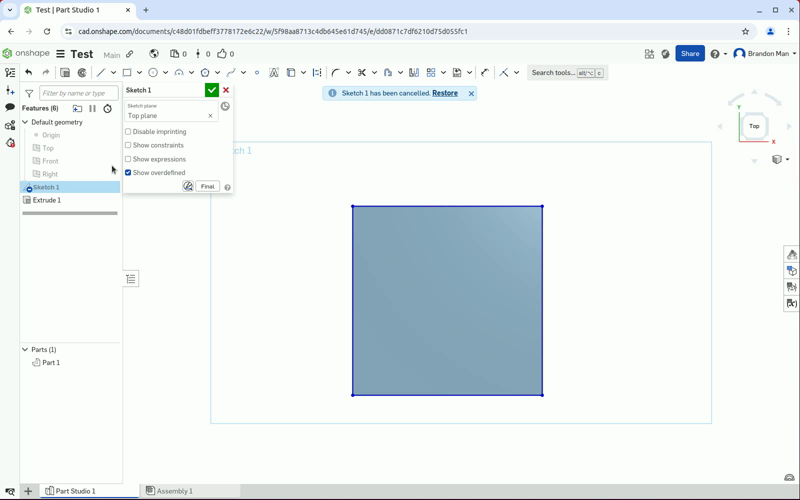
mouse_move(229, 92)
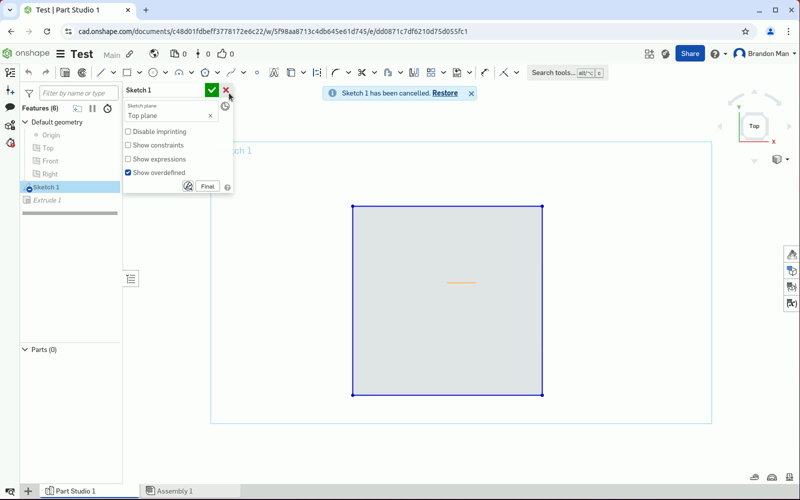
click(229, 92)
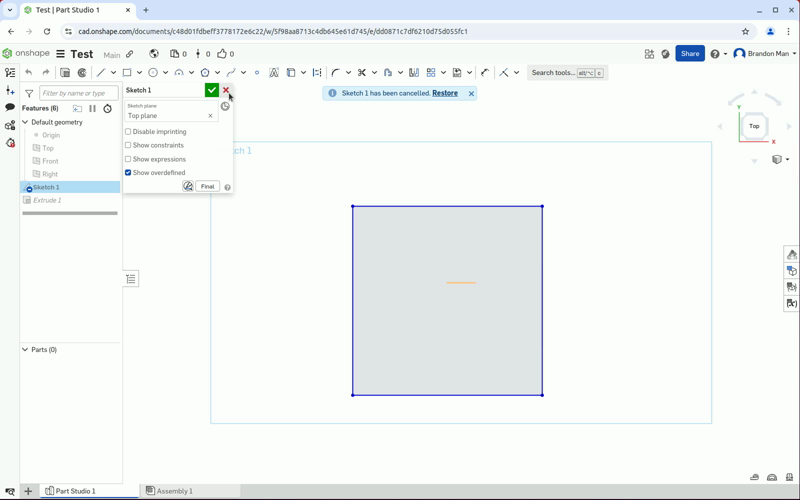
key(shift+s)
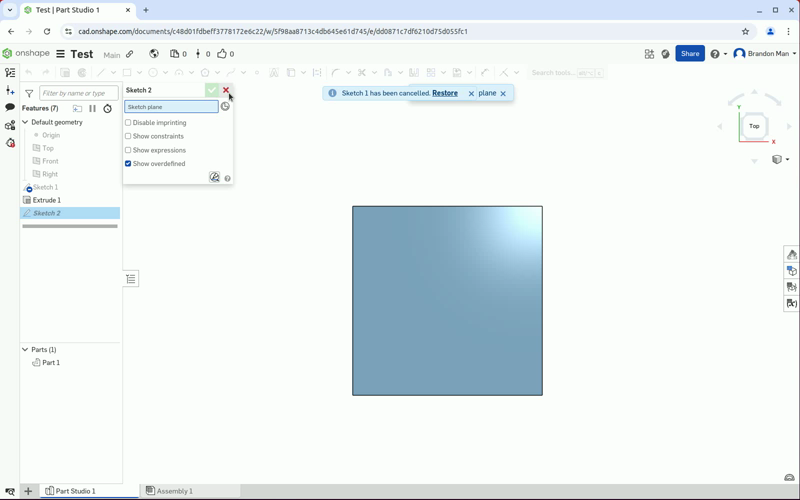
mouse_move(73, 150)
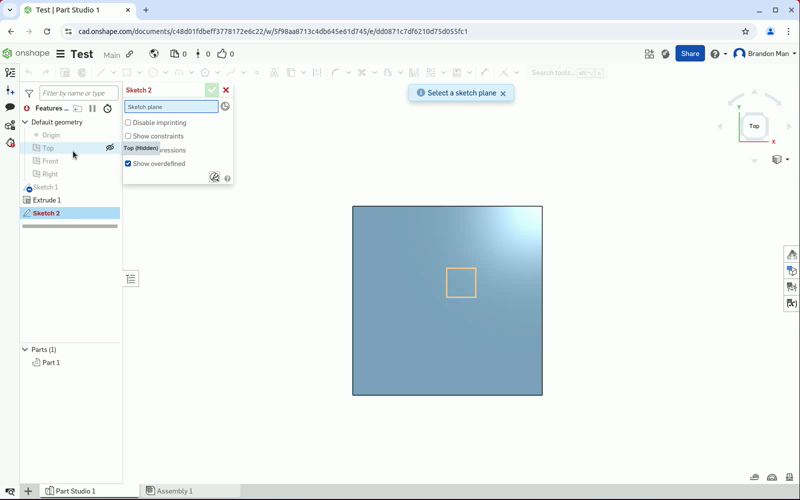
click(73, 150)
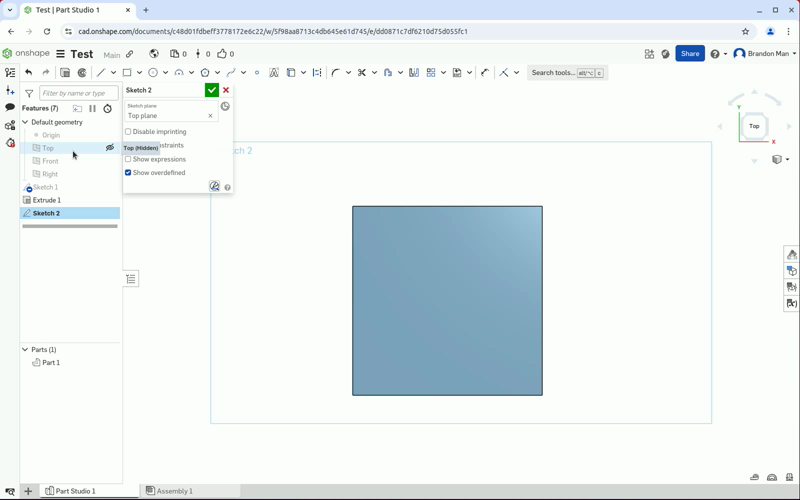
mouse_move(73, 352)
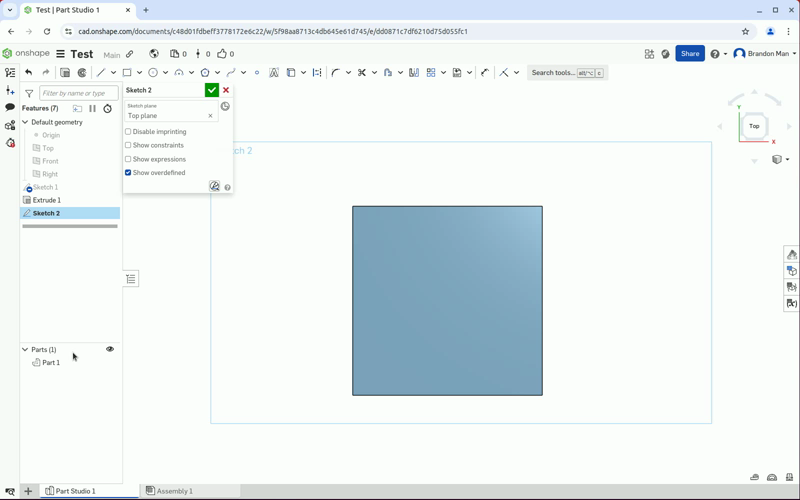
key(y)
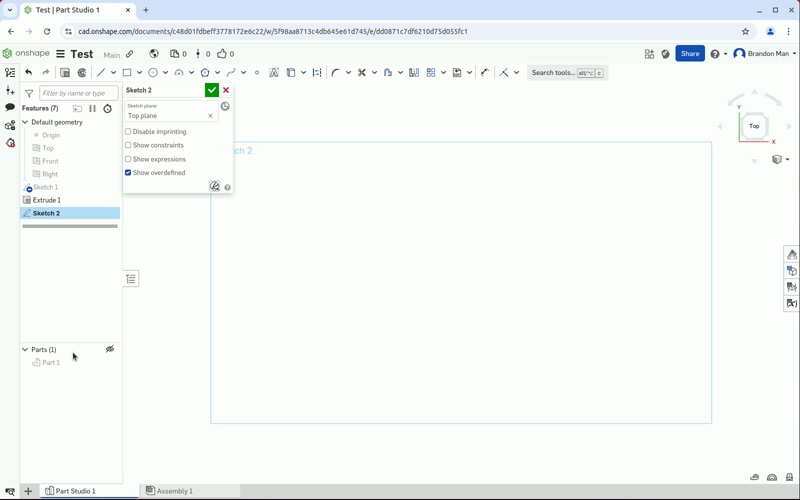
key(c)
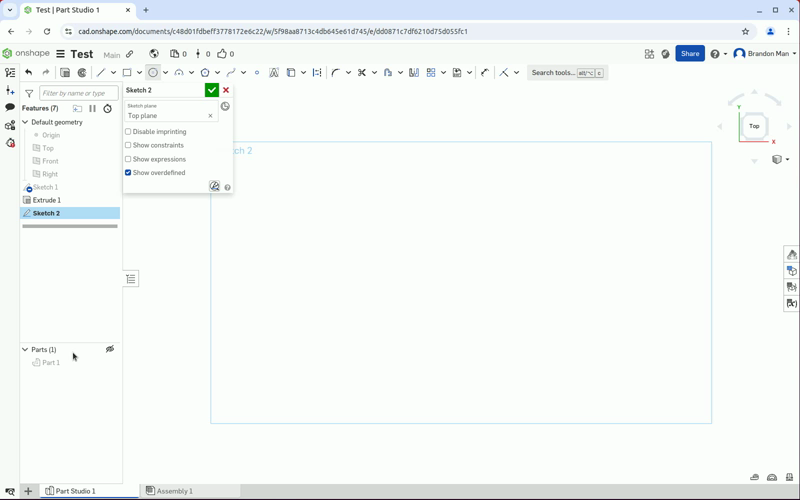
key_down(shift)
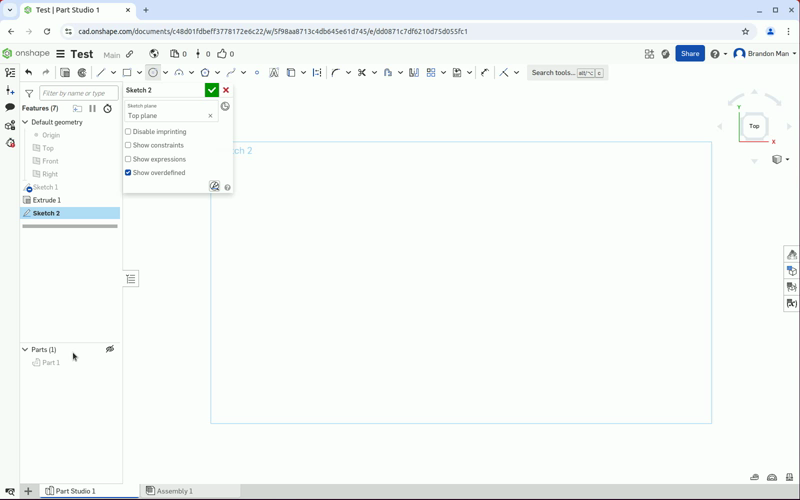
mouse_move(447, 300)
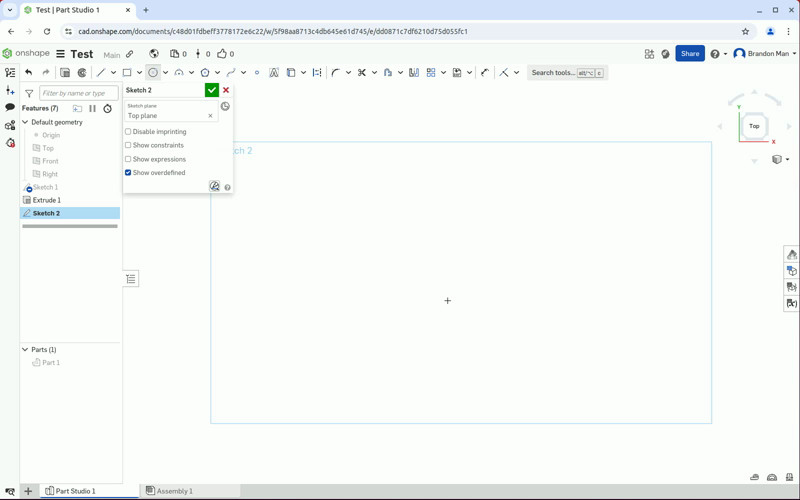
click(447, 300)
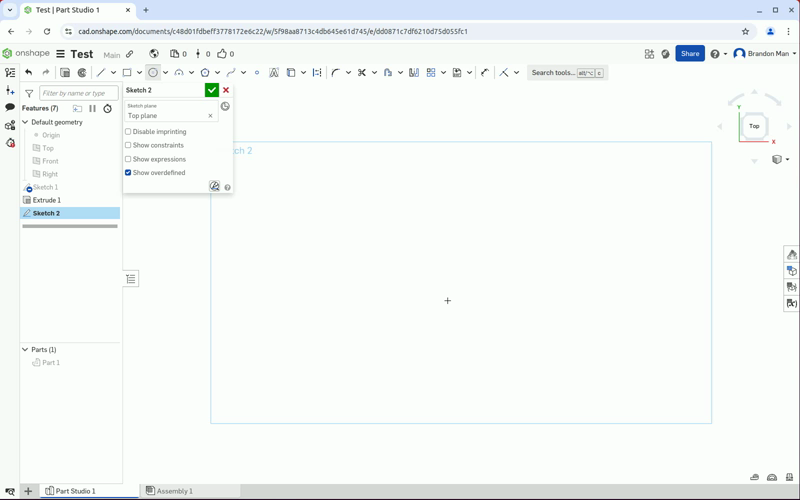
key_up(shift)
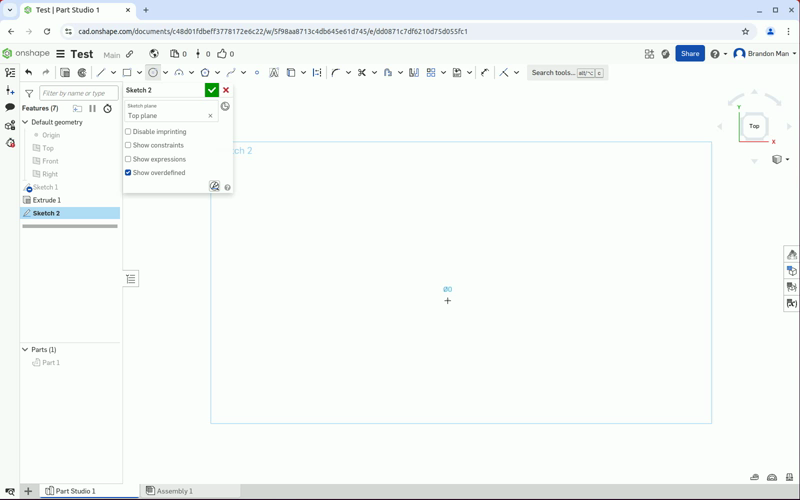
mouse_move(505, 300)
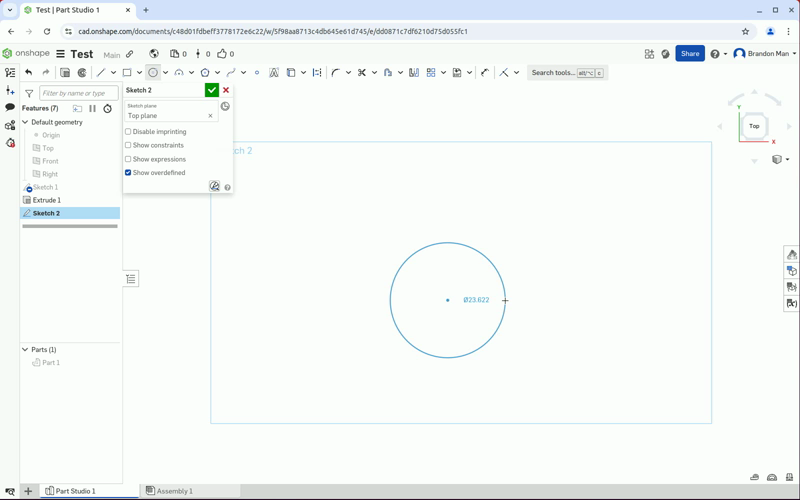
click(505, 300)
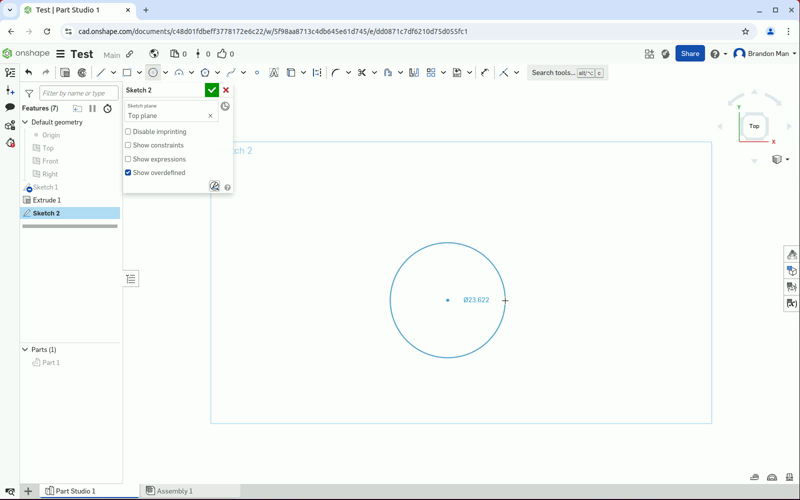
key(esc)
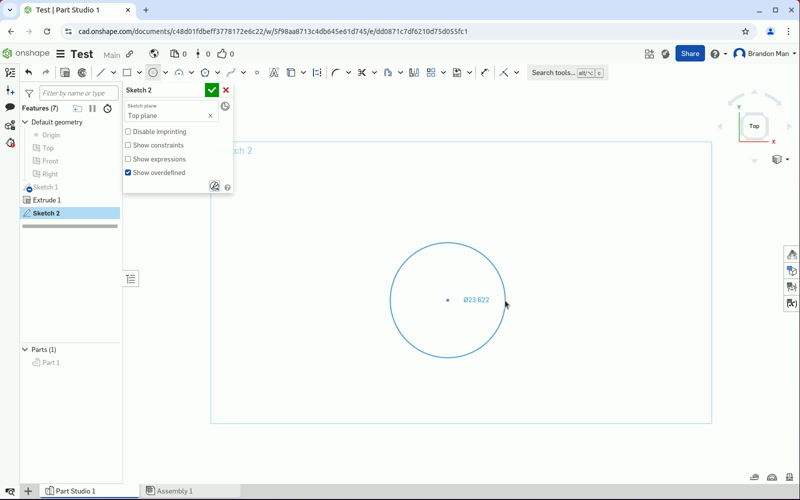
mouse_move(417, 325)
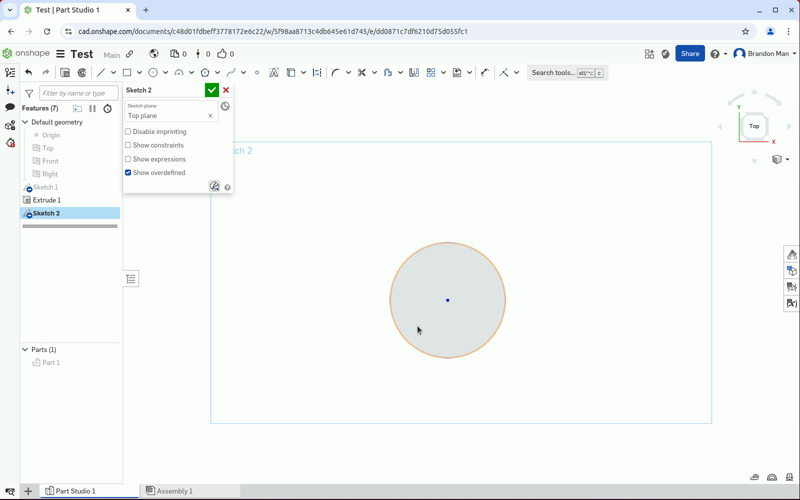
click(417, 325)
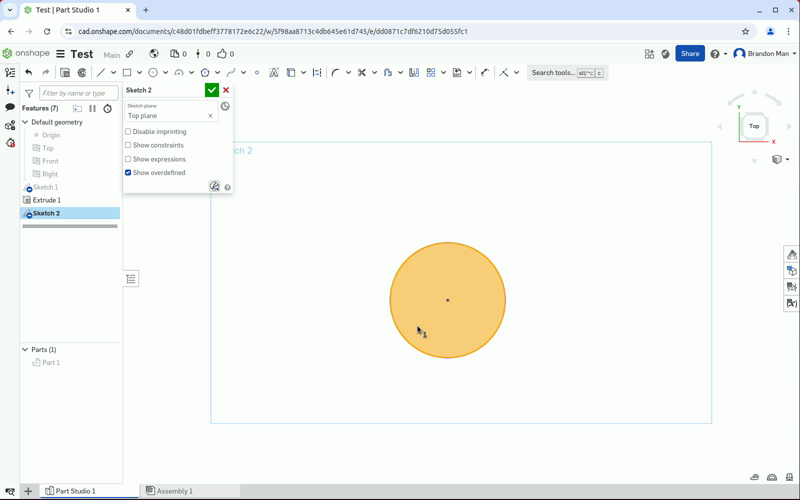
mouse_move(73, 352)
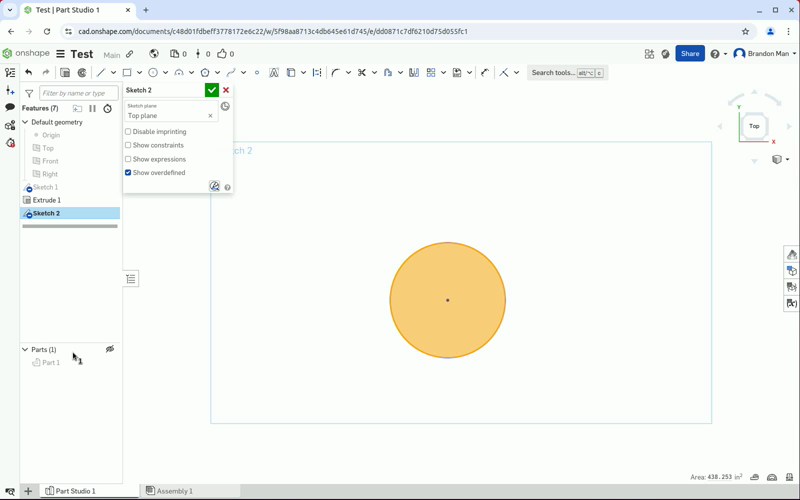
key(shift+y)
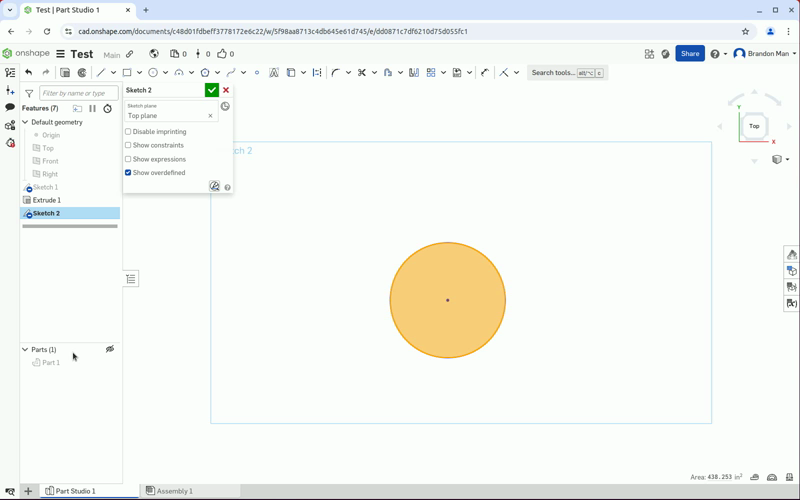
key(shift+e)
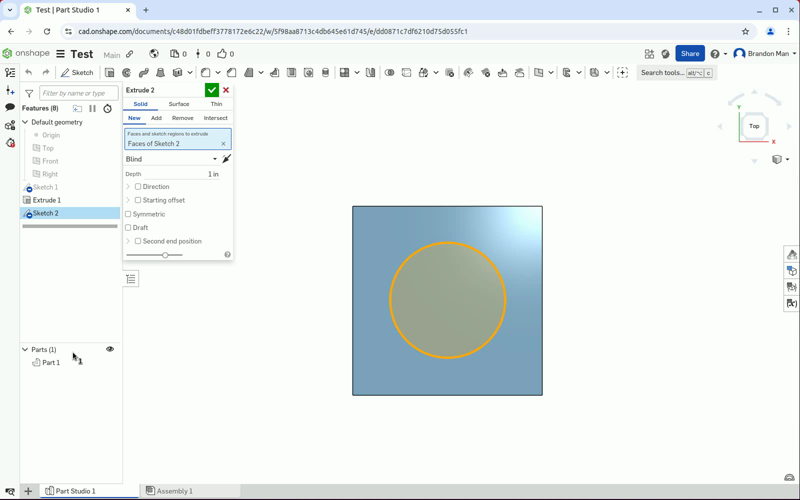
mouse_move(143, 106)
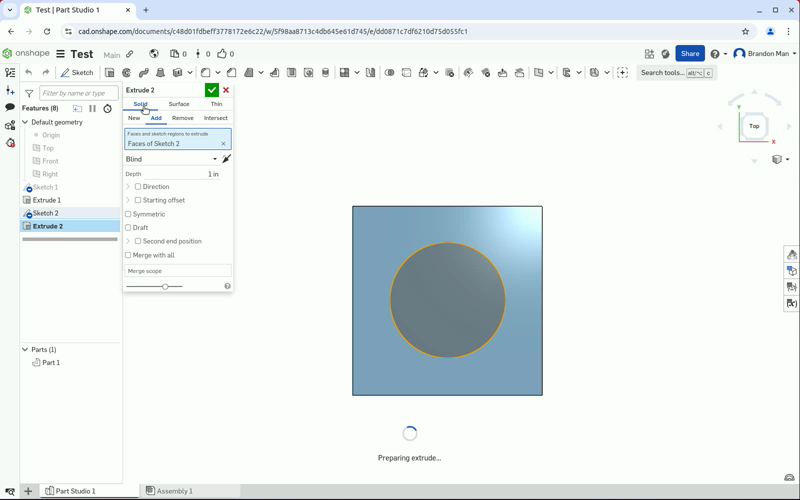
click(143, 106)
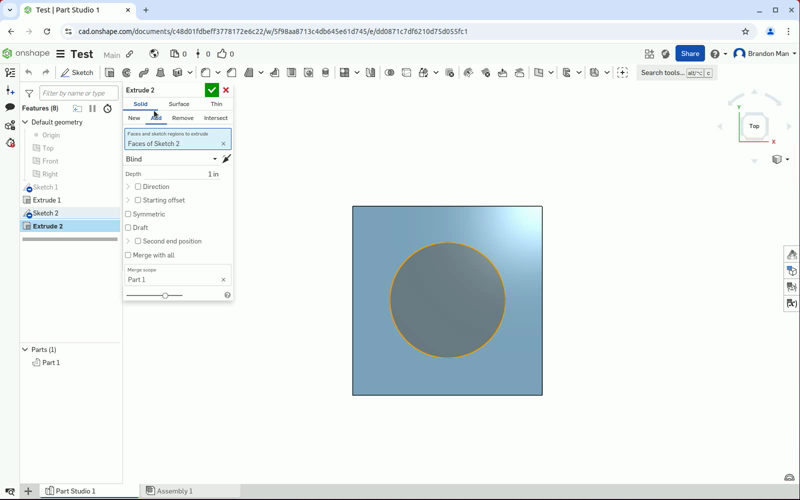
mouse_move(186, 120)
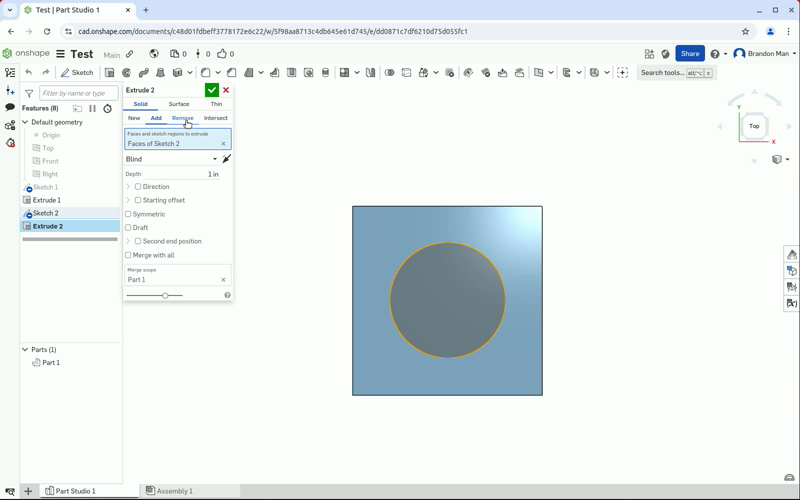
click(186, 120)
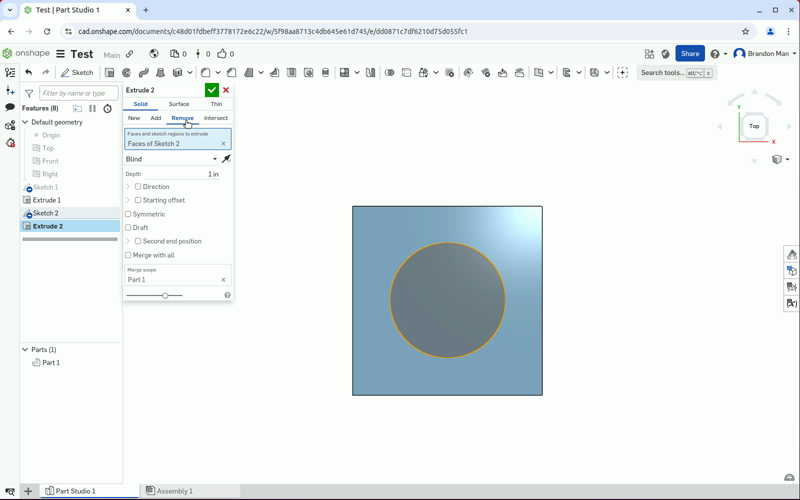
key(tab, 4)
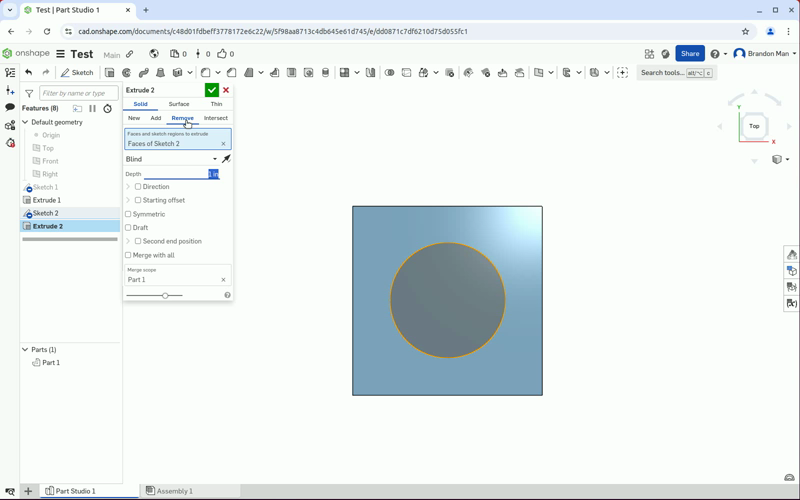
text(30.811)
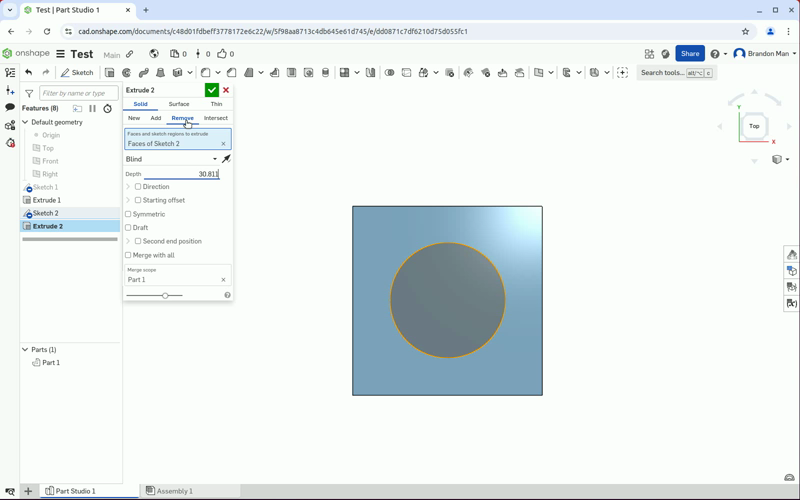
key(tab, 6)
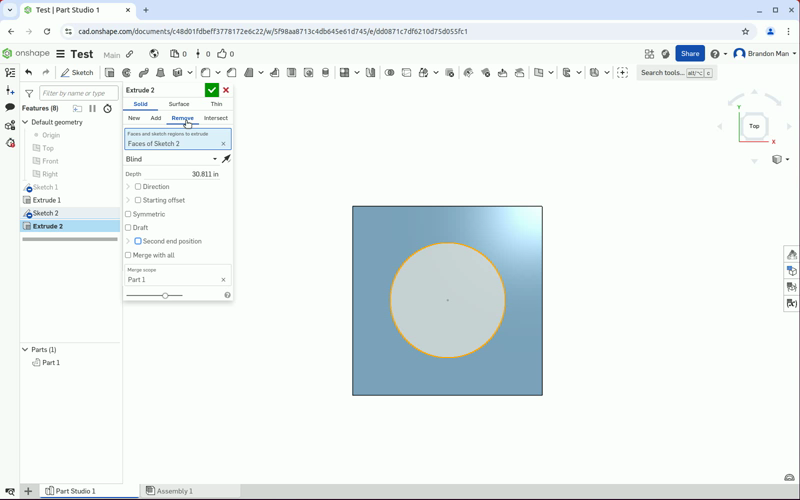
key(space)
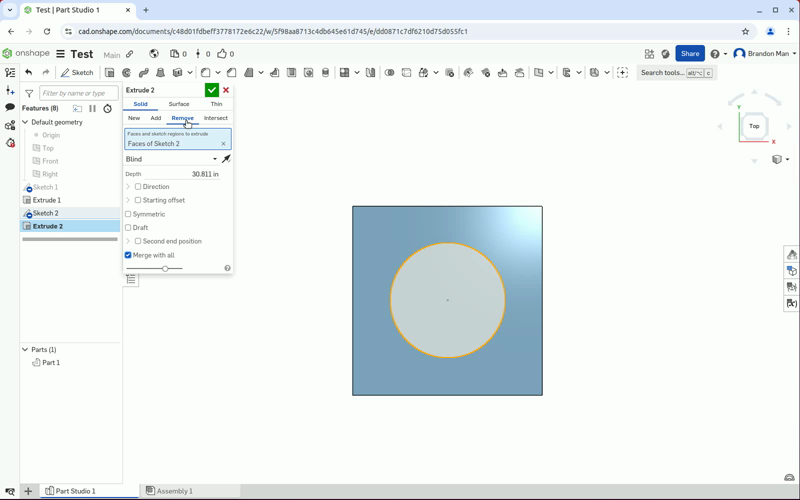
key(enter)
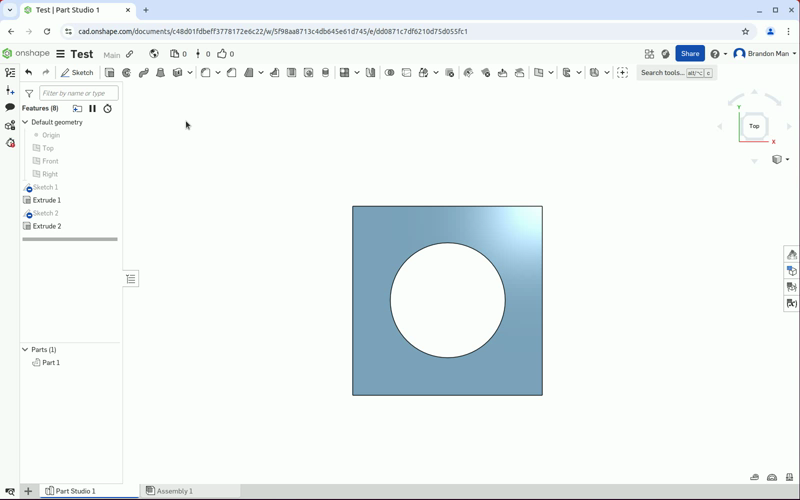
key(shift+h)
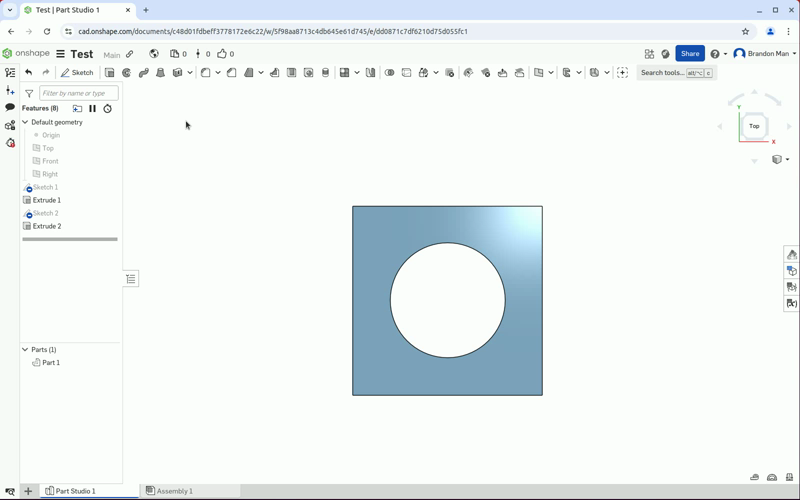
key(shift+h)
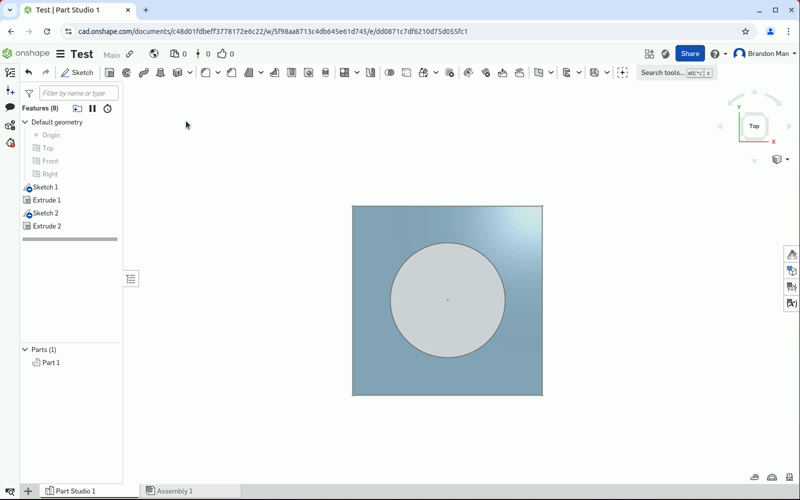
key(shift+7)
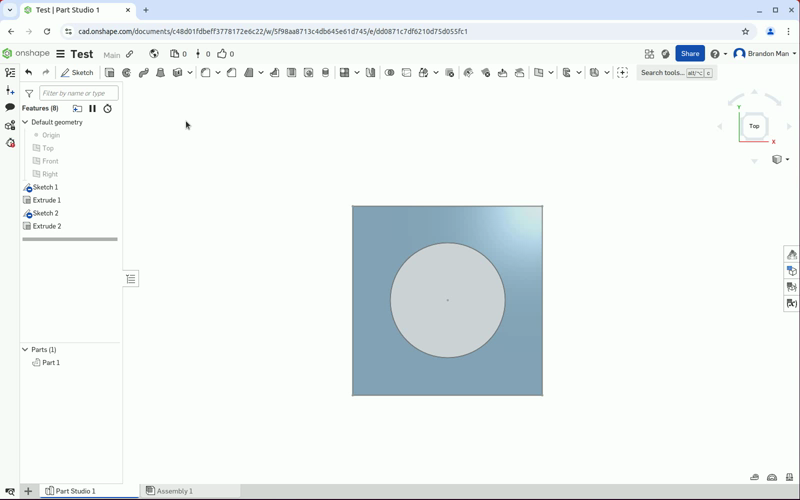
key(up, 3)
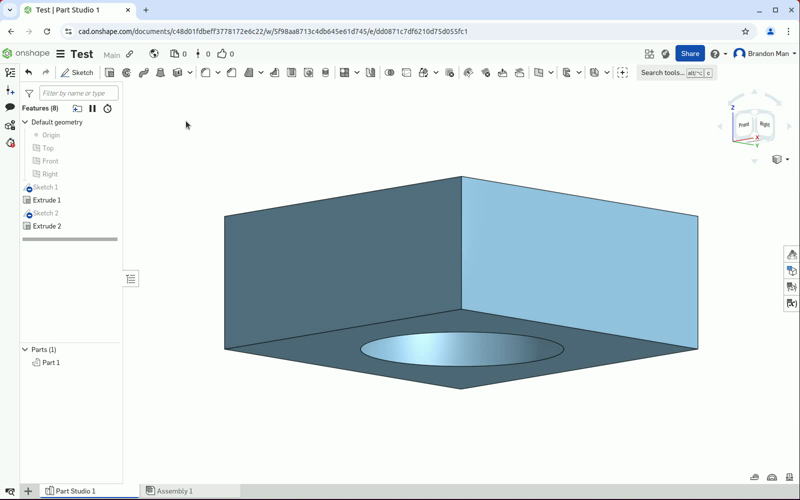
key(left, 3)
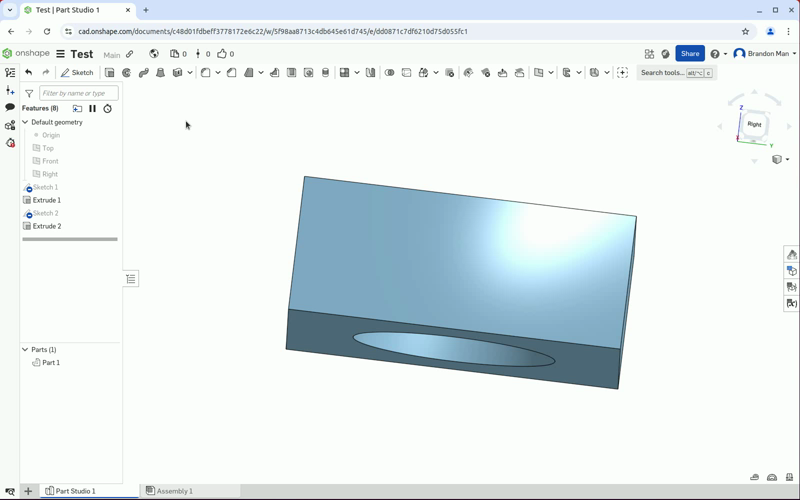
key(right, 3)
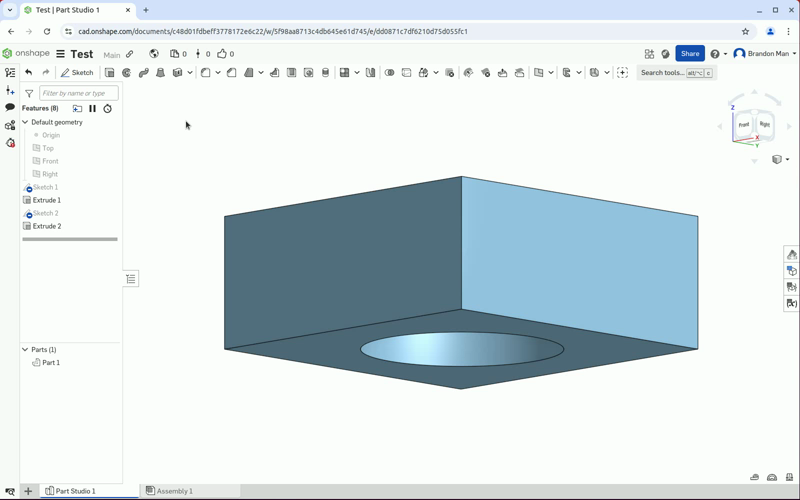
key(down, 3)
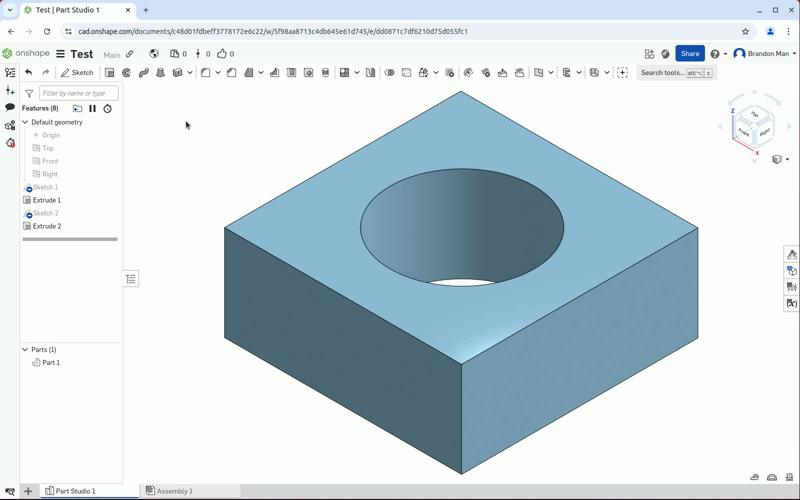
mouse_move(73, 189)
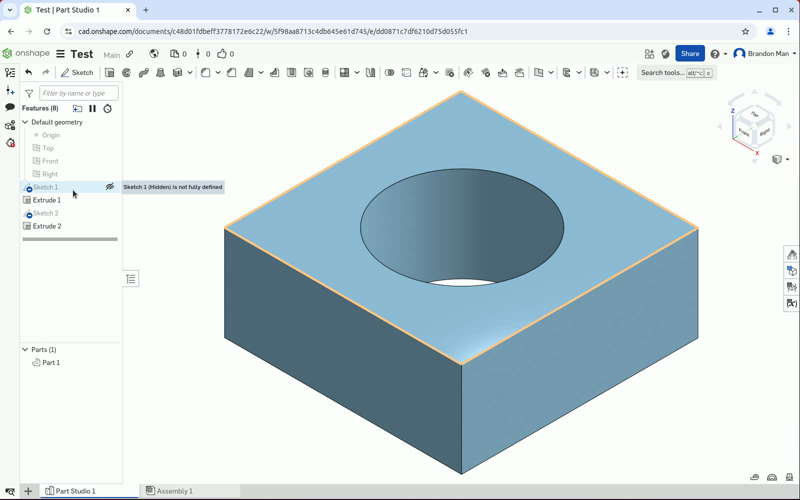
click(73, 189)